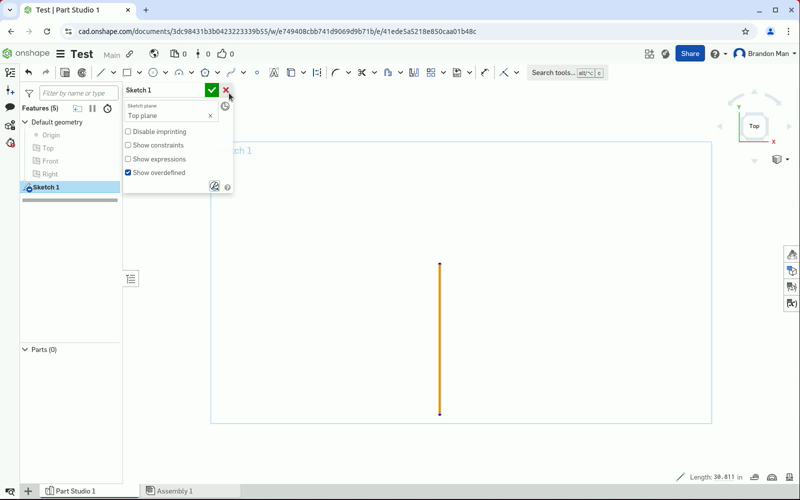
key(shift+h)
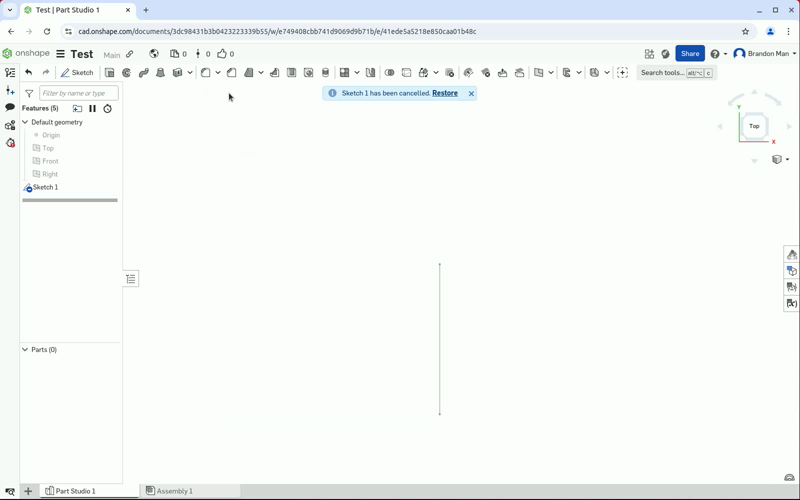
key(shift+s)
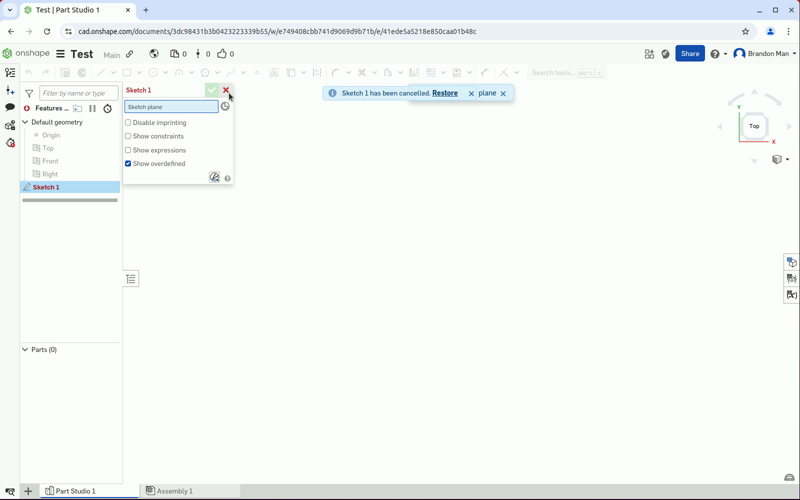
mouse_move(73, 150)
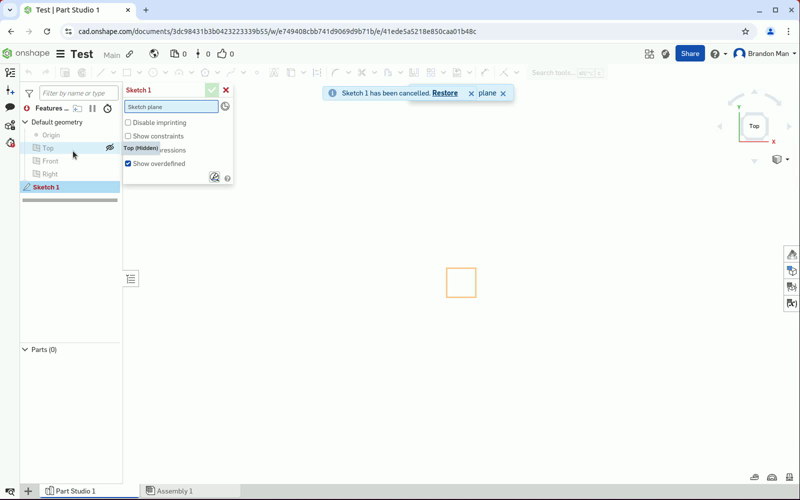
click(73, 150)
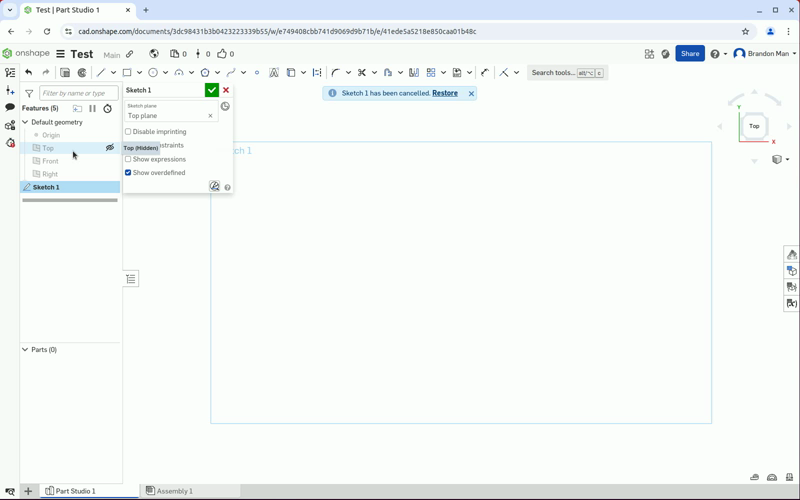
mouse_move(73, 352)
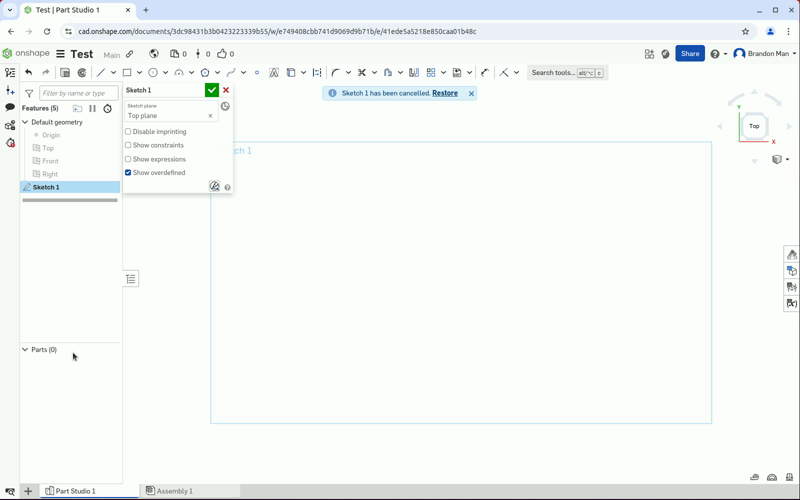
key(y)
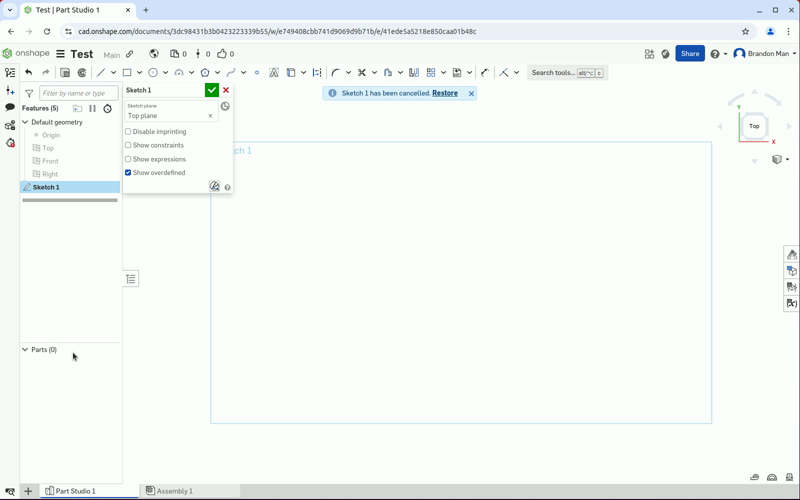
key(c)
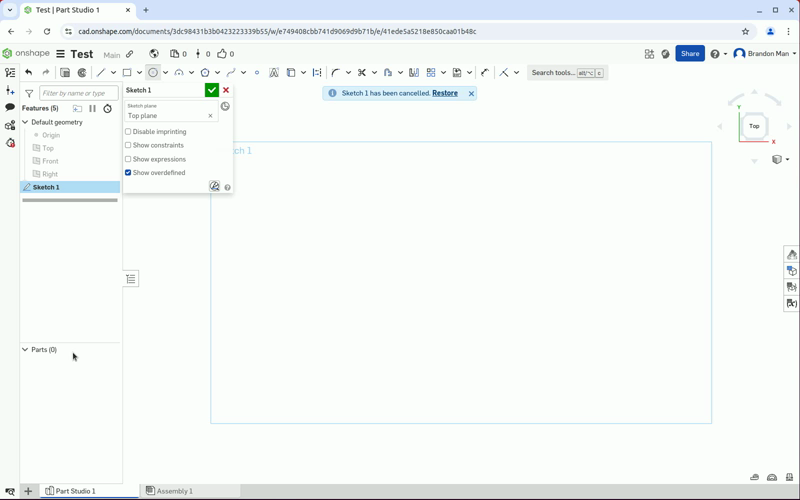
key_down(shift)
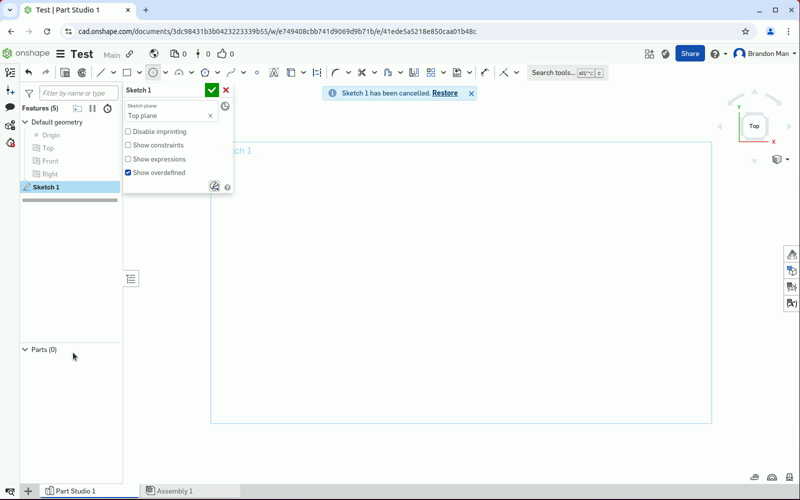
mouse_move(461, 282)
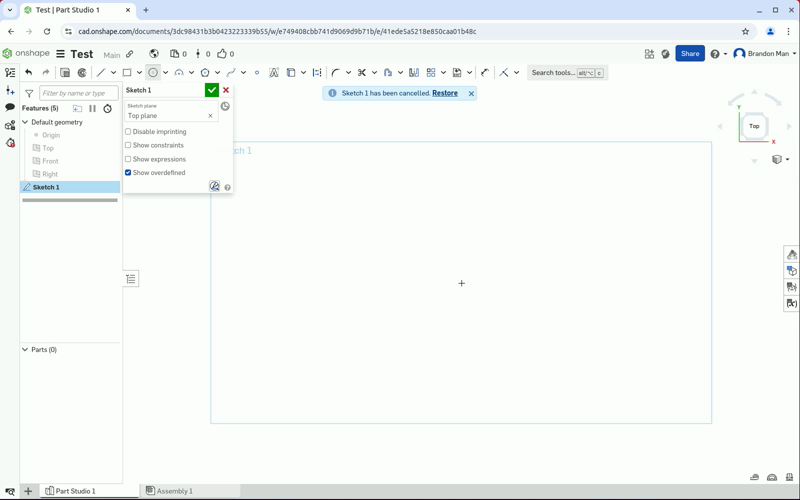
click(461, 282)
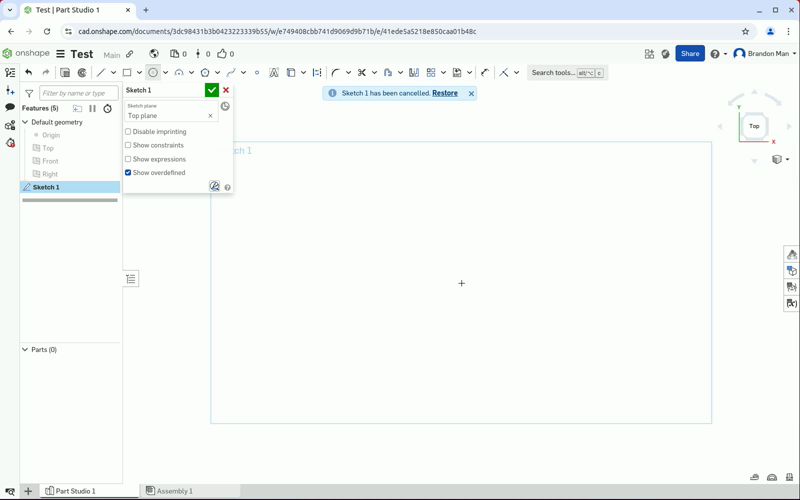
key_up(shift)
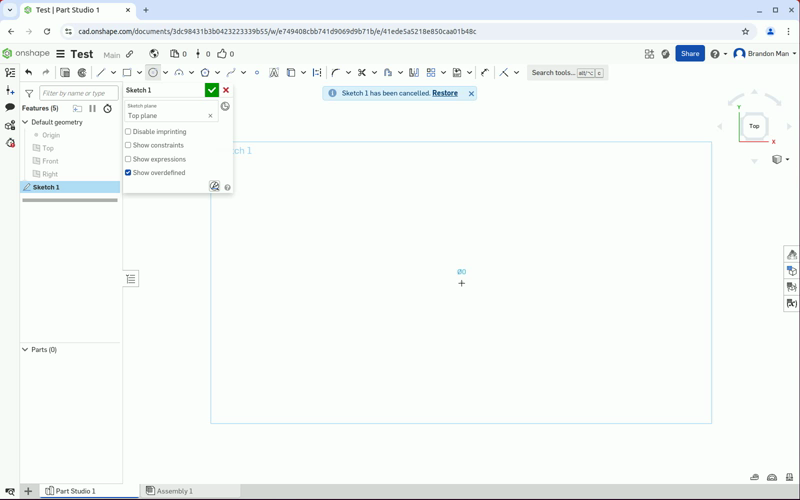
mouse_move(524, 282)
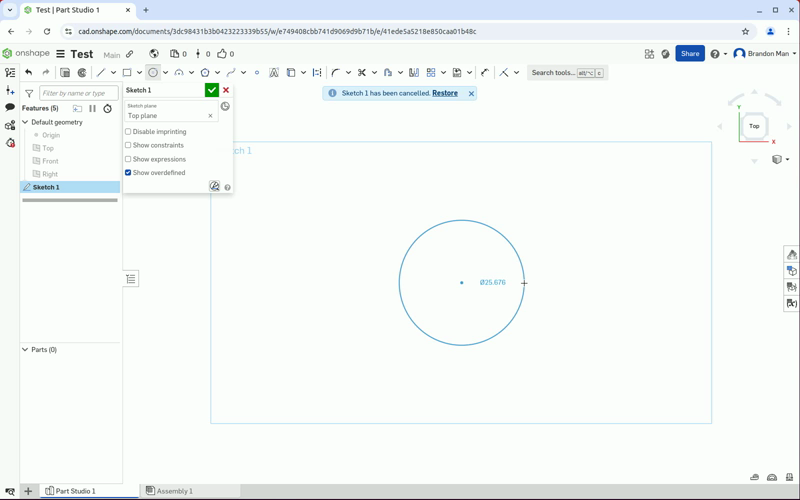
click(524, 282)
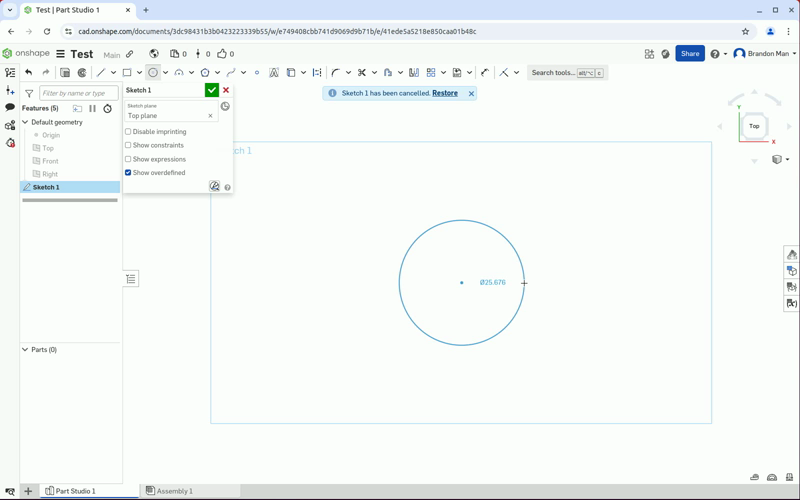
key(esc)
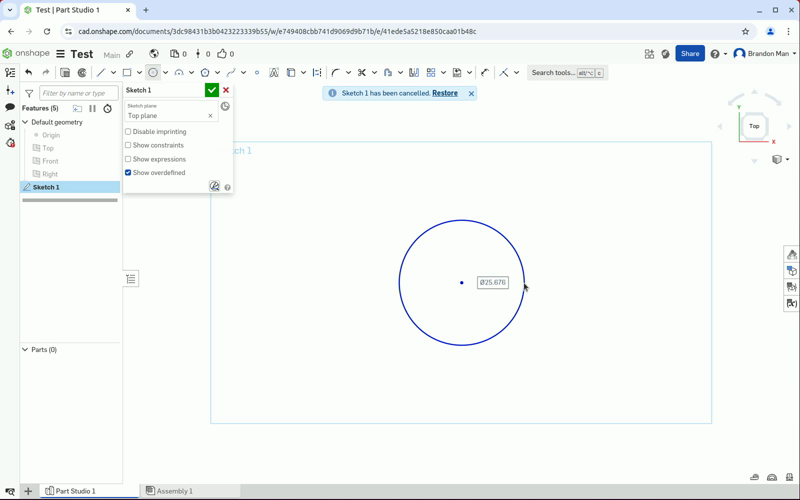
mouse_move(466, 321)
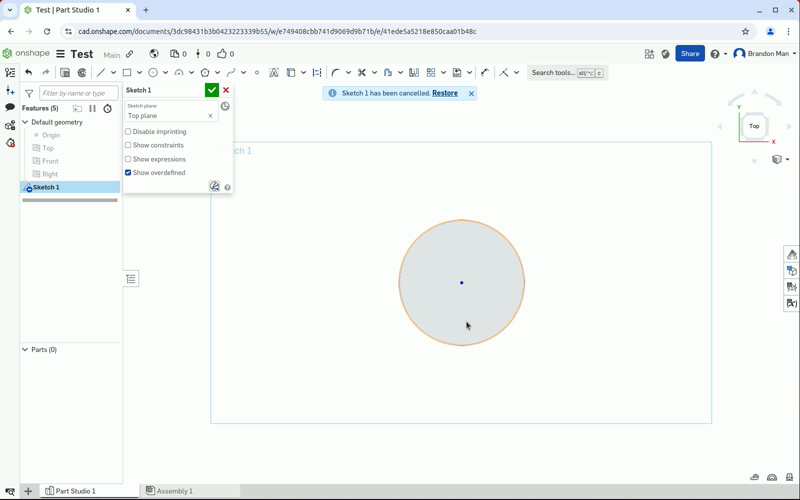
click(466, 321)
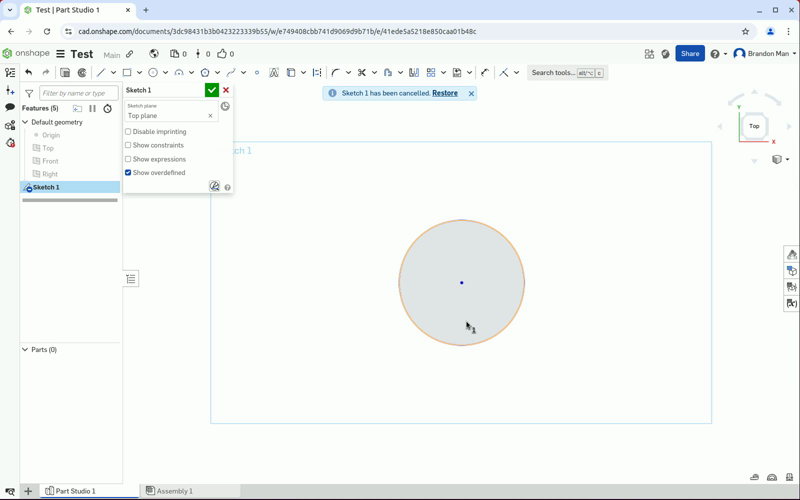
mouse_move(73, 352)
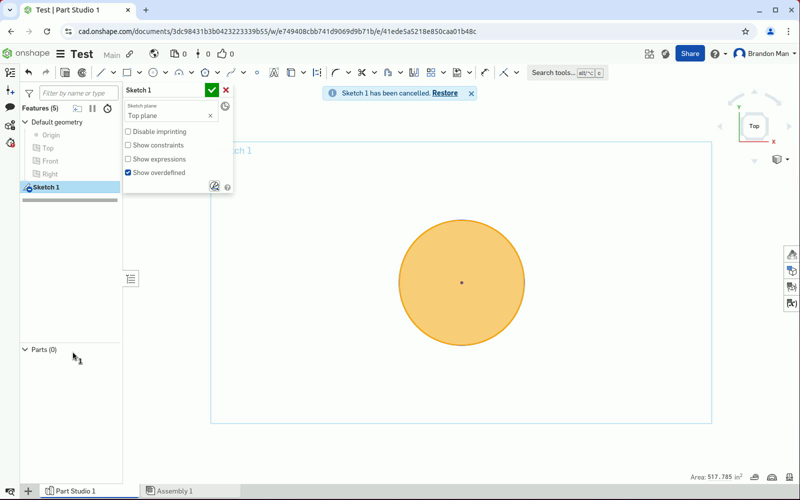
key(shift+y)
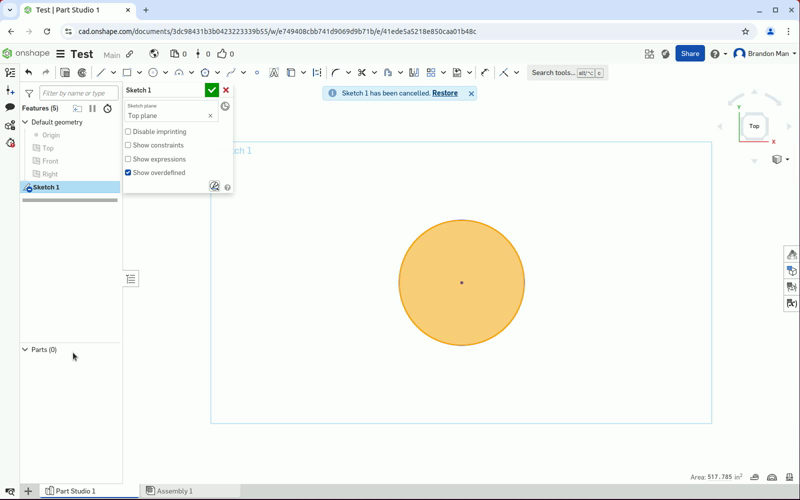
key(shift+e)
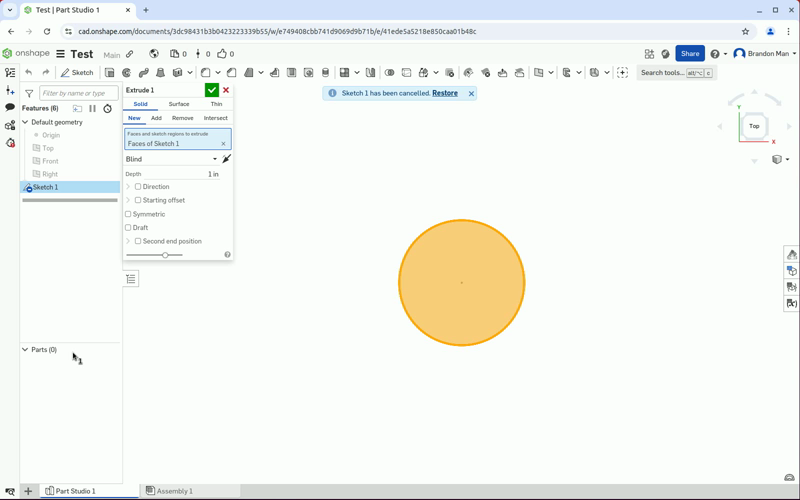
mouse_move(143, 106)
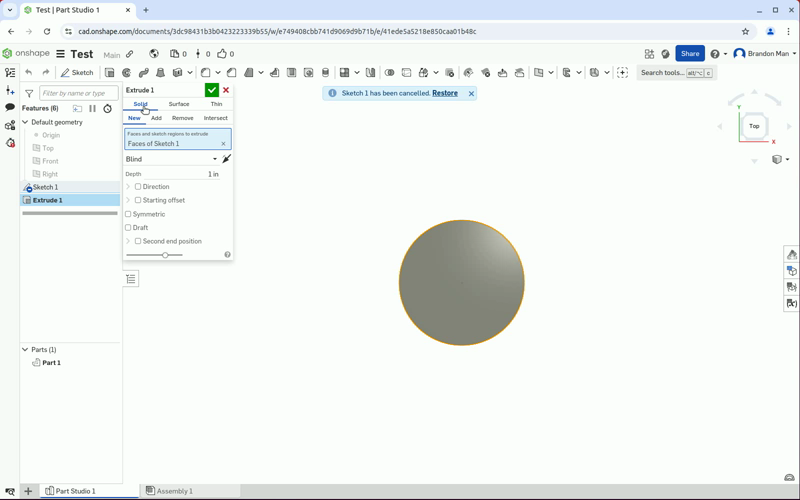
click(143, 106)
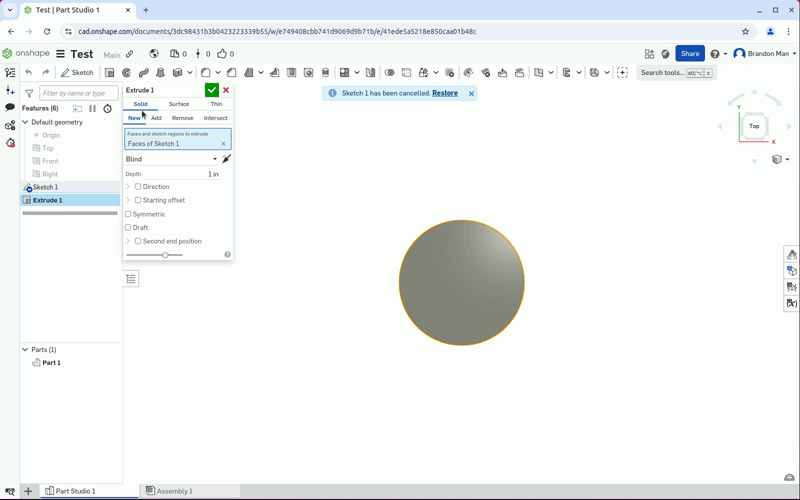
mouse_move(137, 120)
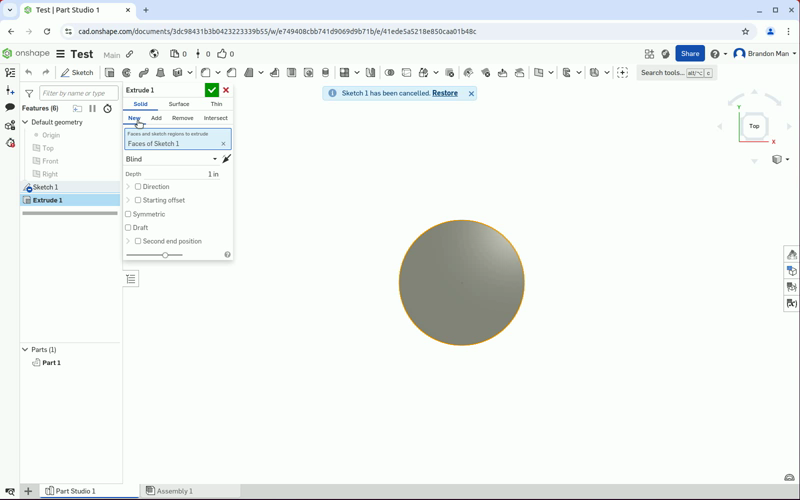
click(137, 120)
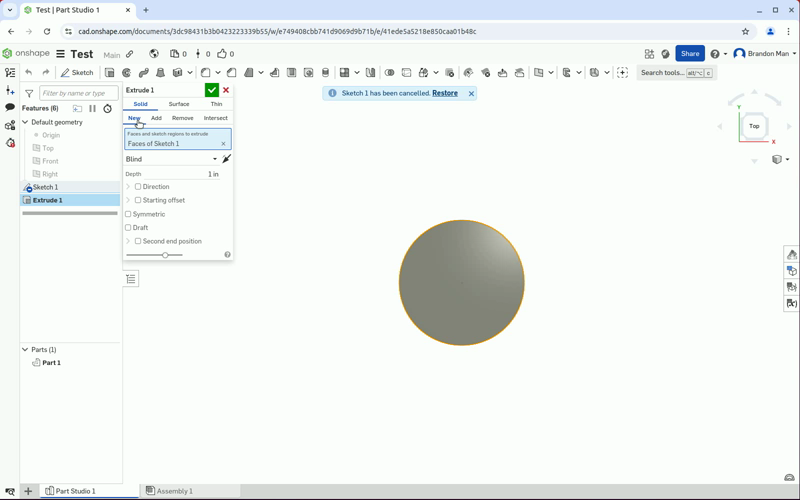
key(tab, 4)
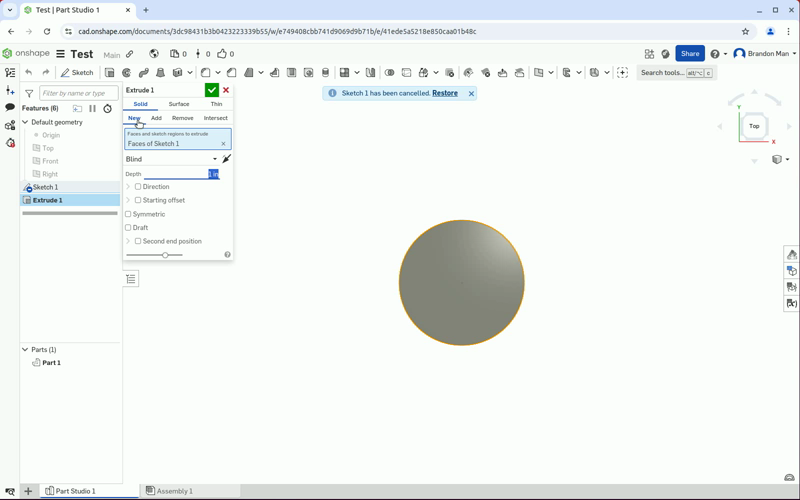
text(23.108)
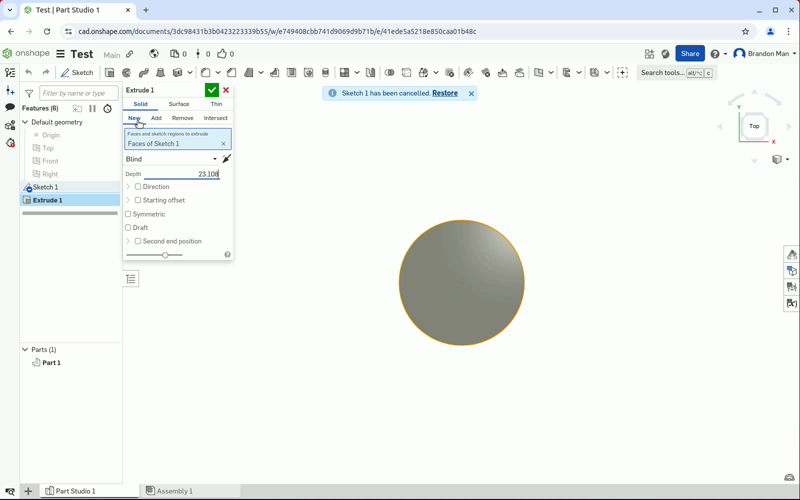
key(enter)
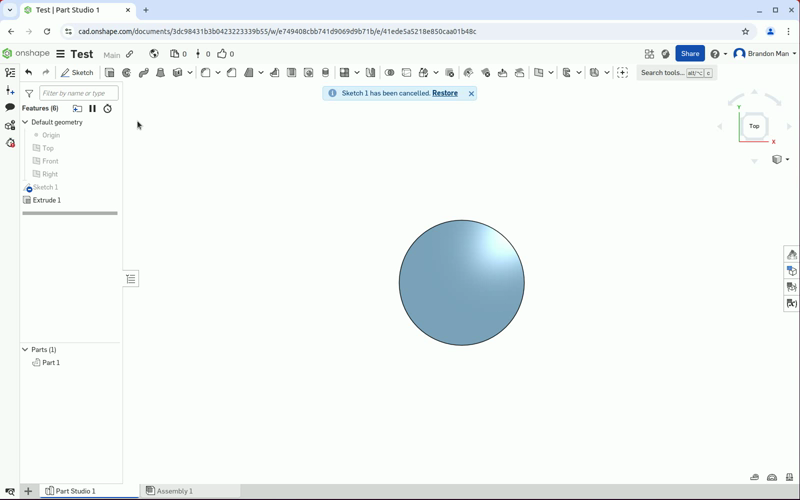
key(shift+h)
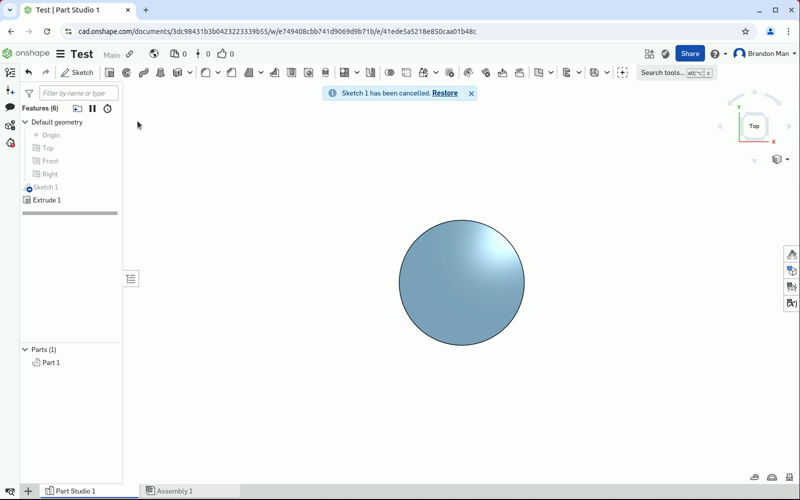
key(shift+h)
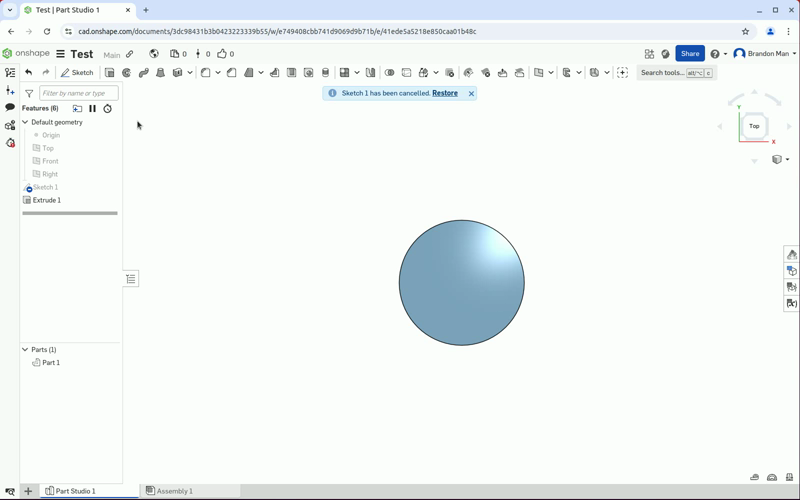
mouse_move(73, 189)
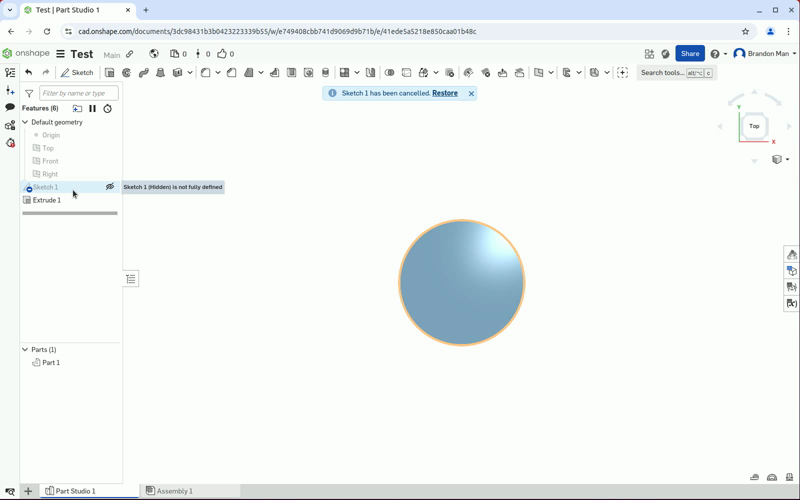
click(73, 189)
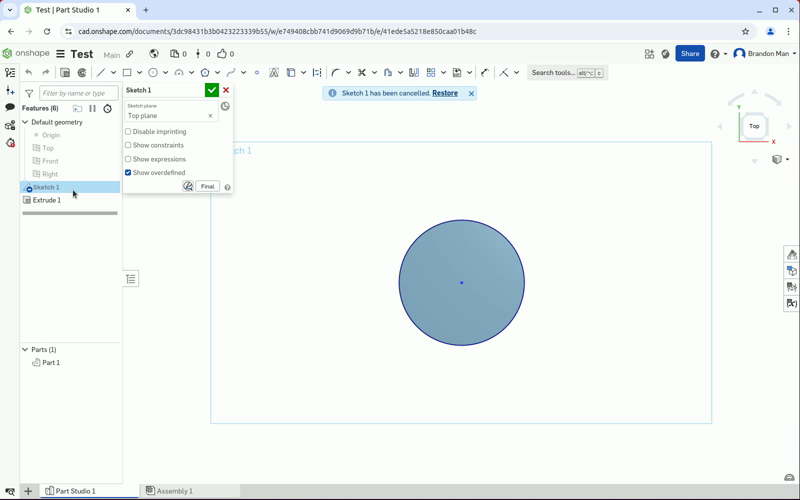
mouse_move(229, 92)
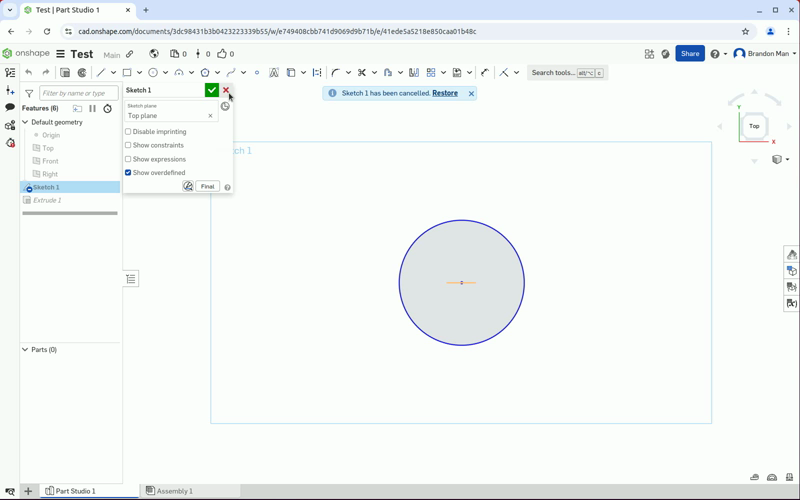
click(229, 92)
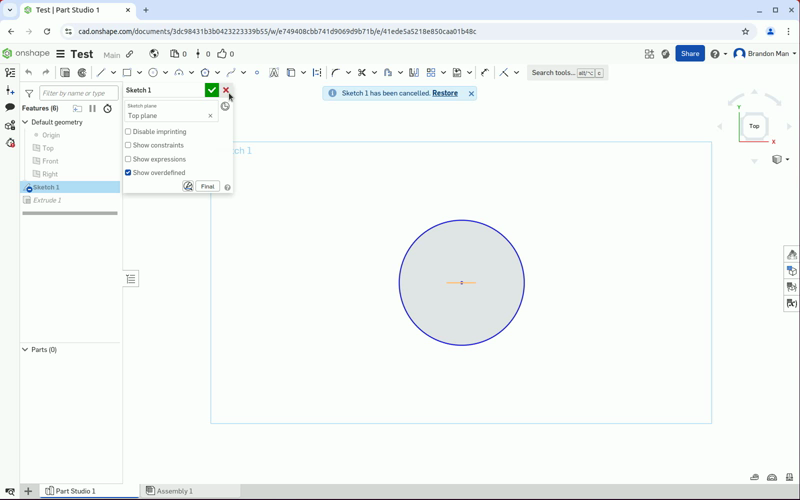
key(shift+s)
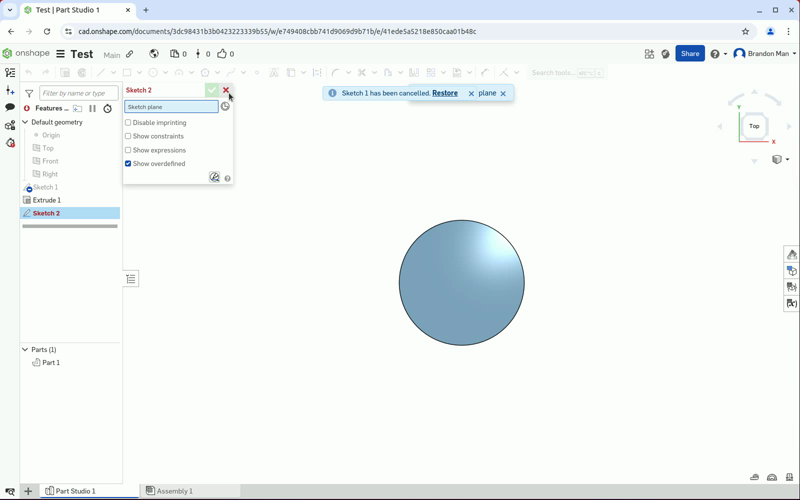
mouse_move(73, 150)
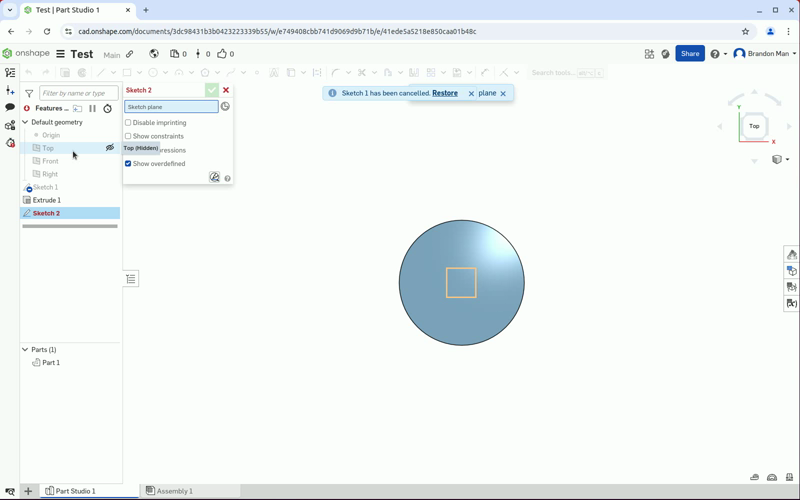
click(73, 150)
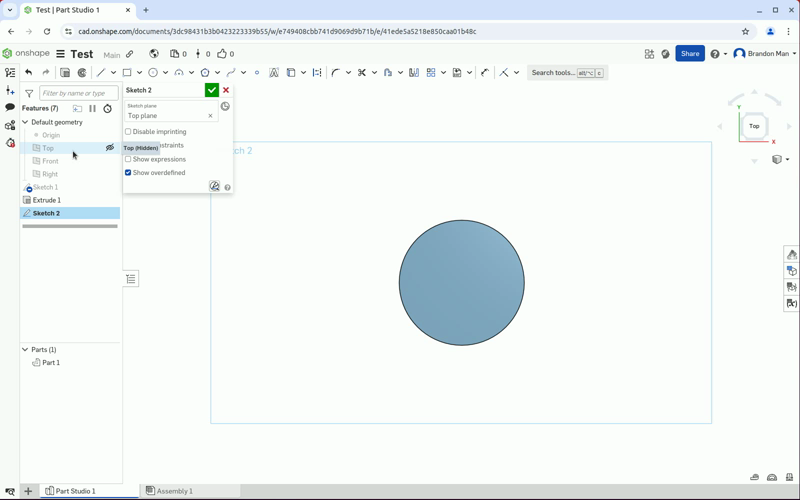
mouse_move(73, 352)
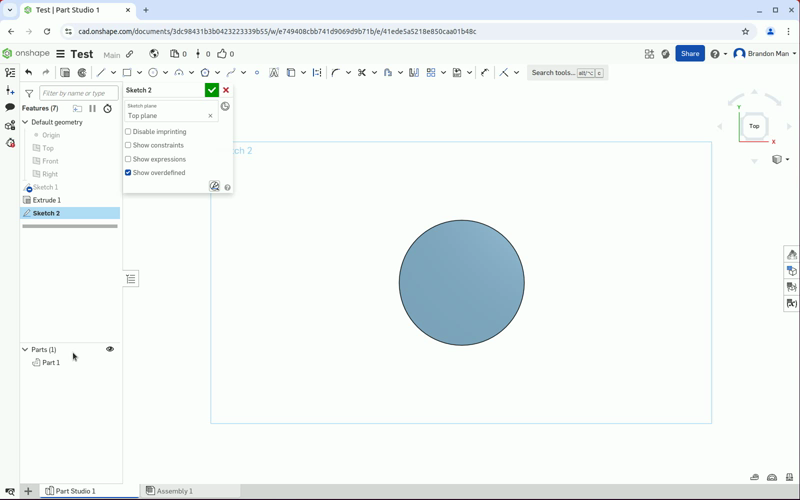
key(y)
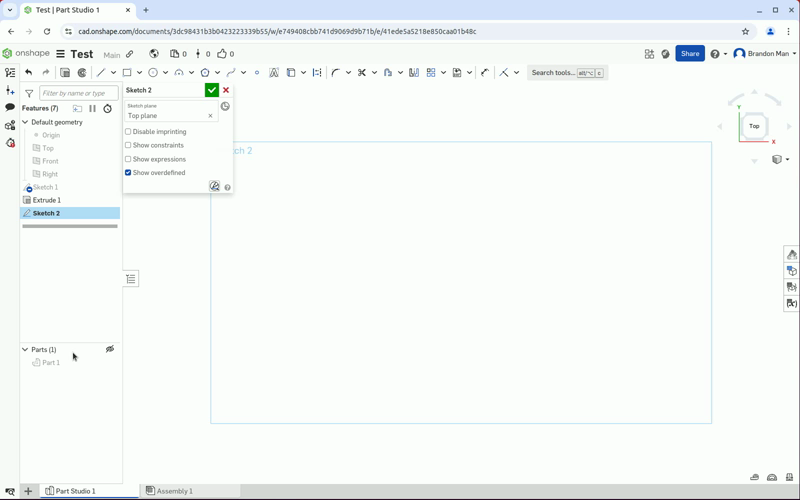
key(c)
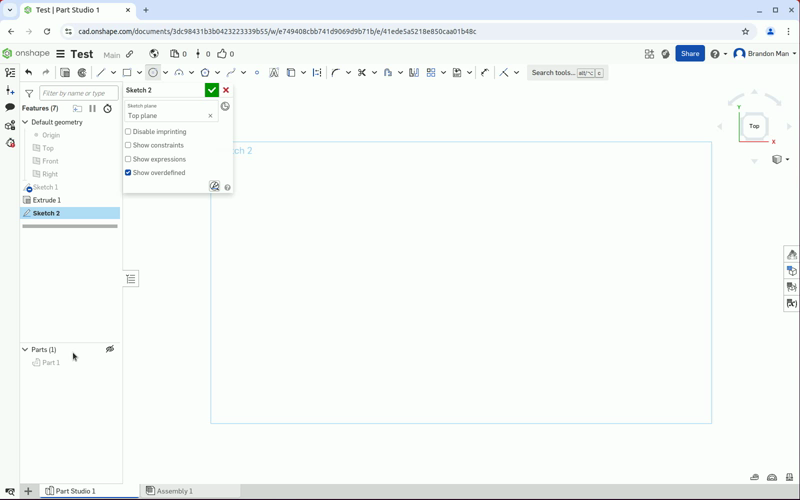
key_down(shift)
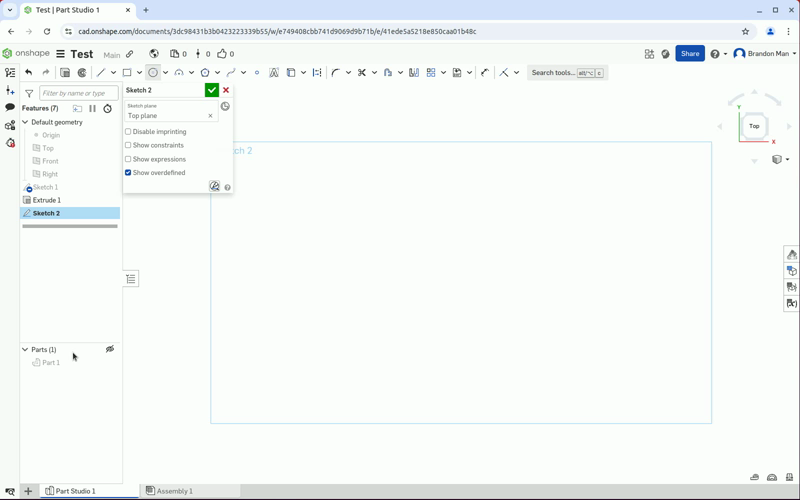
mouse_move(461, 282)
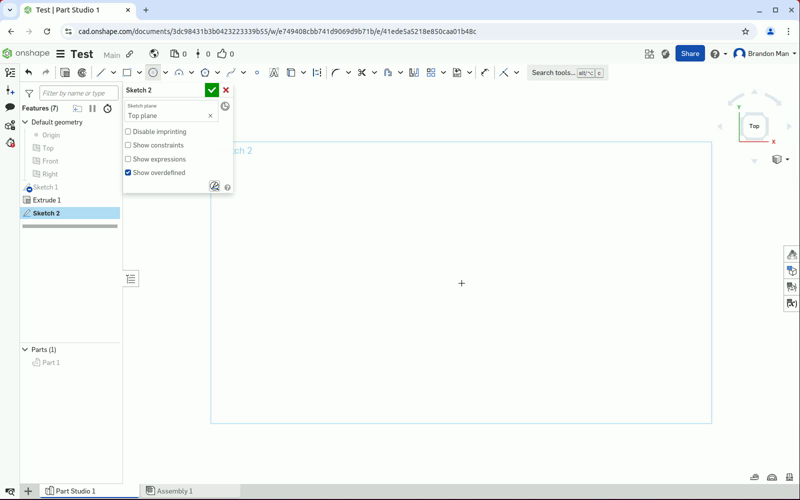
click(461, 282)
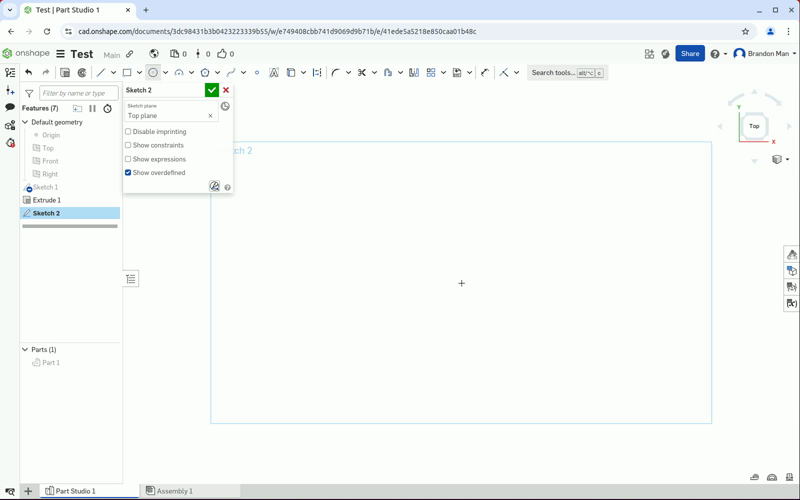
key_up(shift)
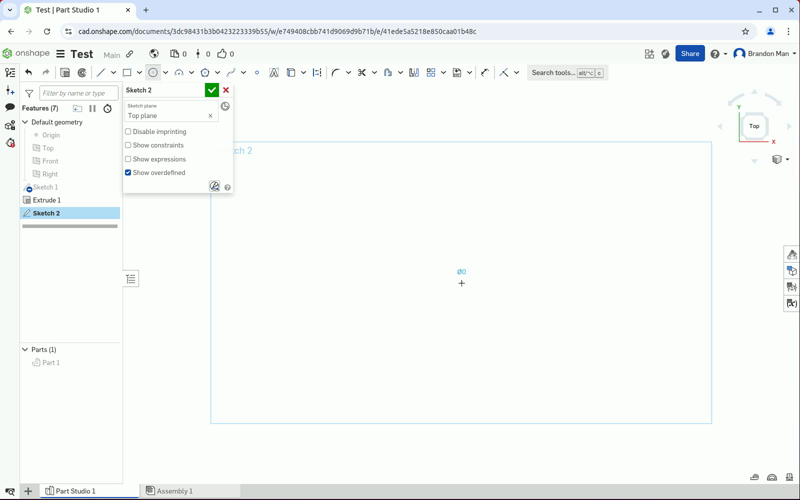
mouse_move(492, 282)
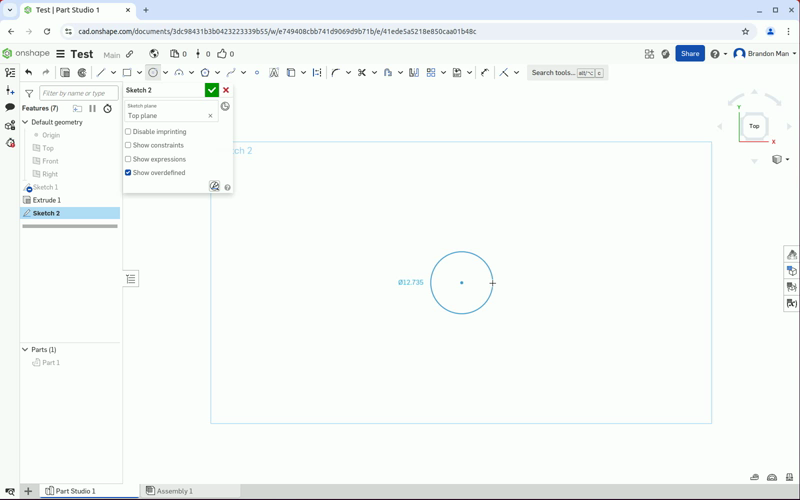
click(492, 282)
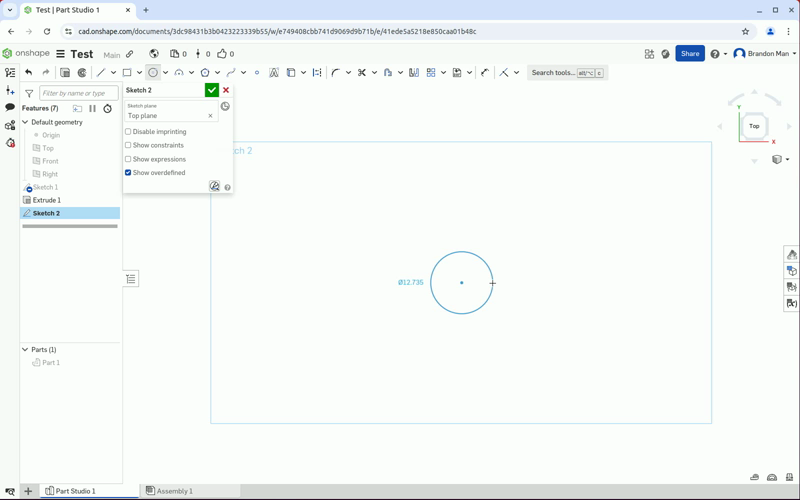
key(esc)
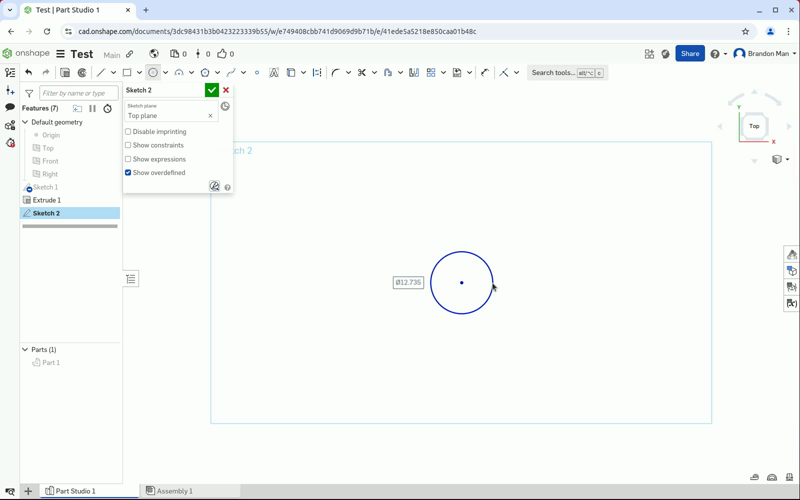
mouse_move(462, 304)
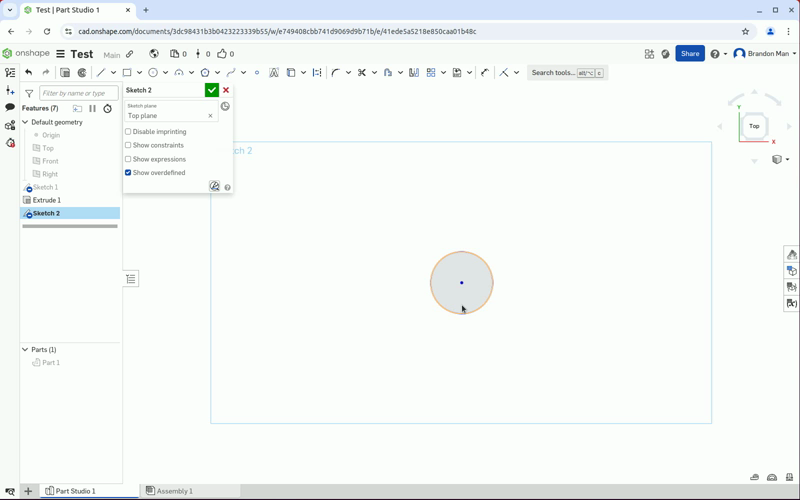
click(462, 304)
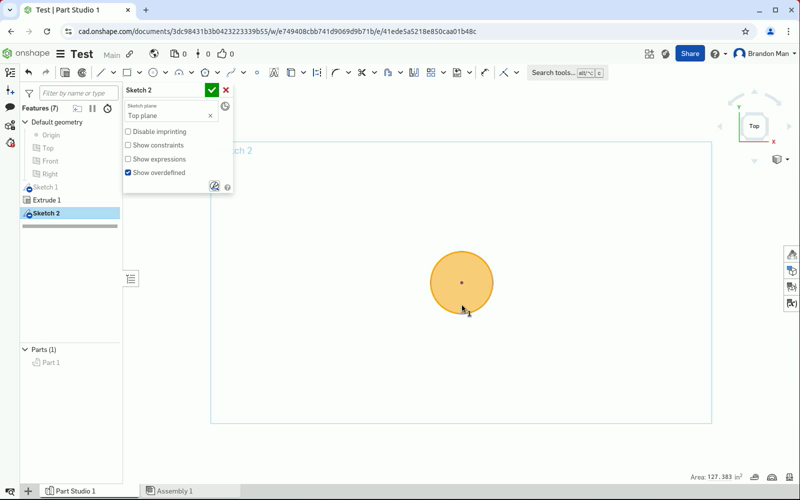
mouse_move(73, 352)
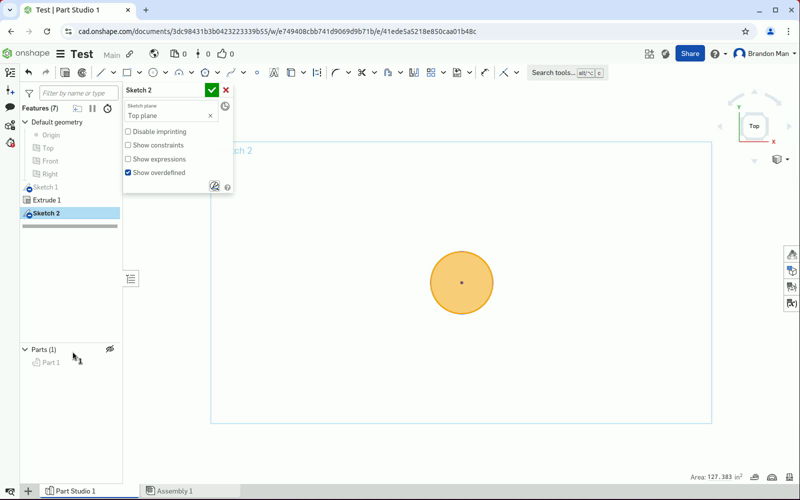
key(shift+y)
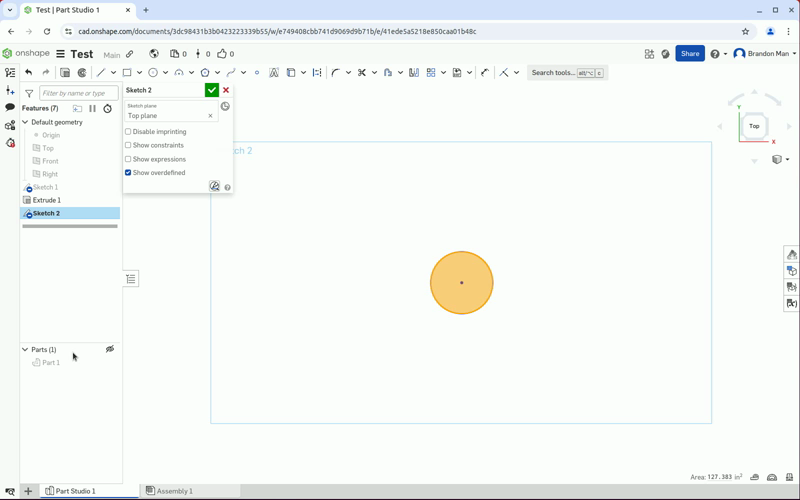
key(shift+e)
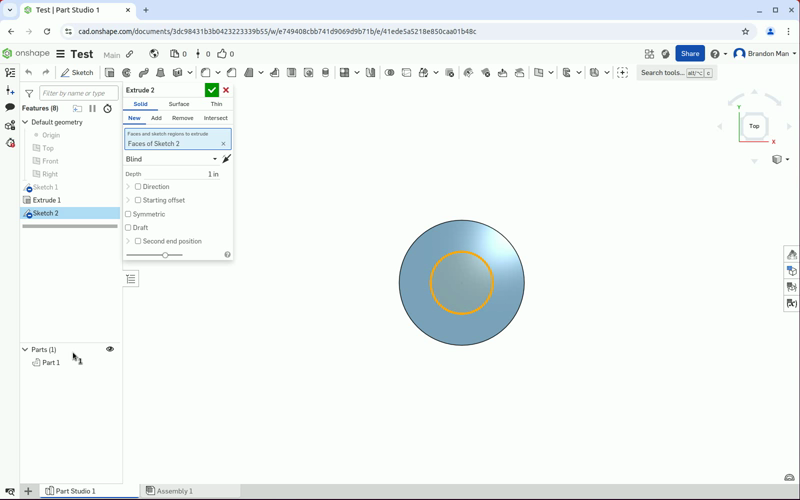
mouse_move(143, 106)
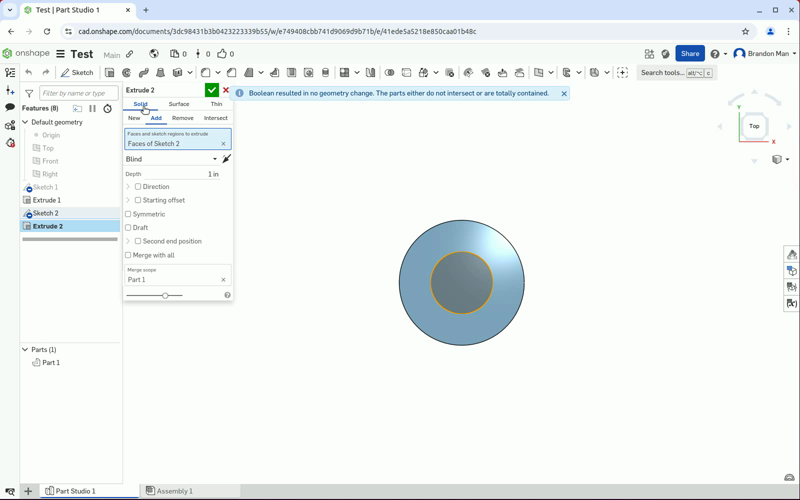
click(143, 106)
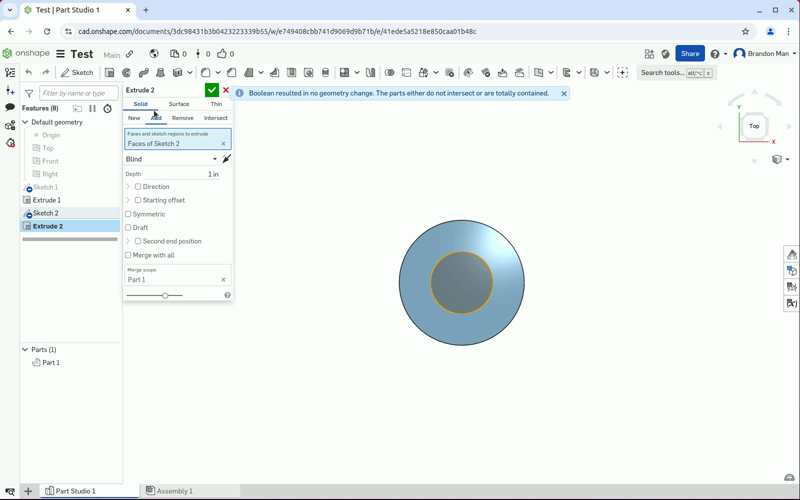
mouse_move(186, 120)
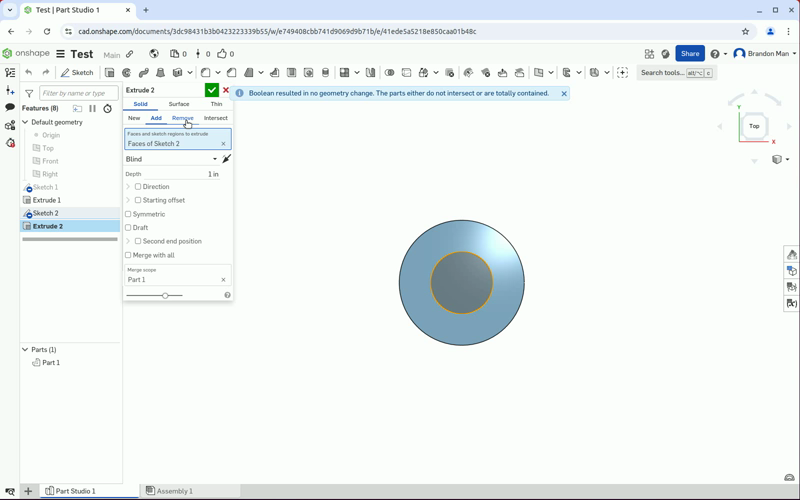
click(186, 120)
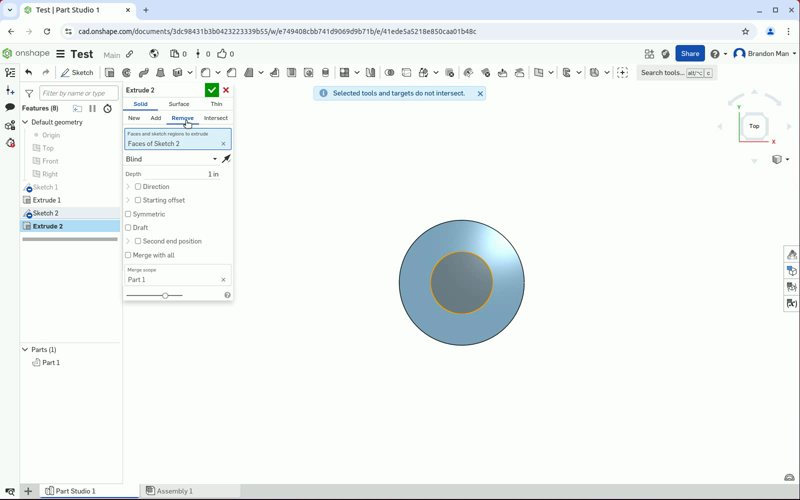
key(tab, 4)
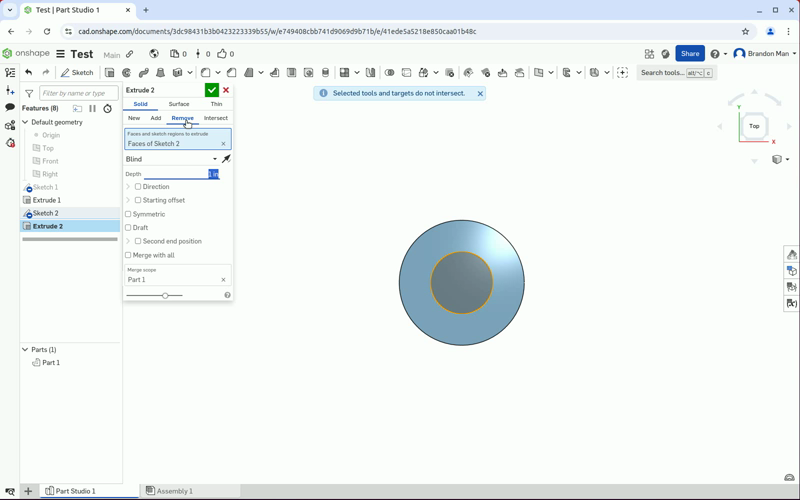
text(-30.57)
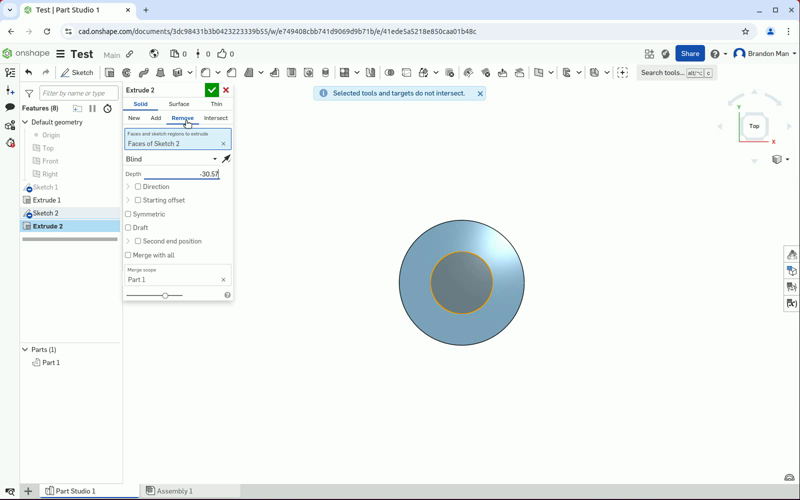
key(tab, 6)
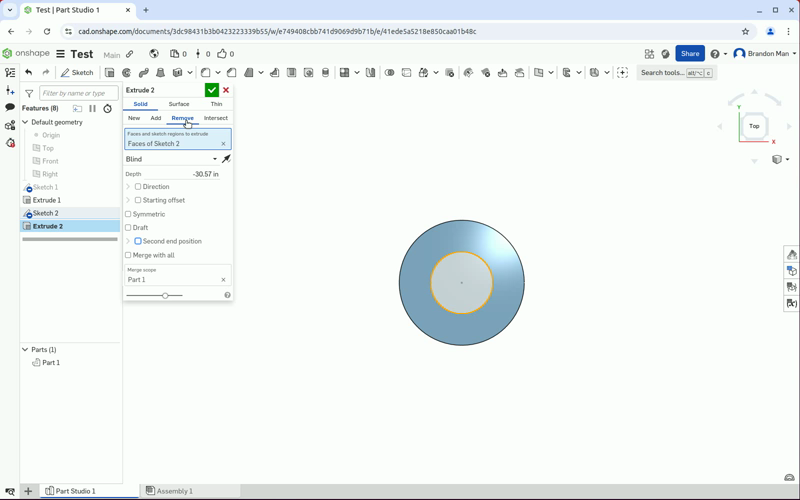
key(space)
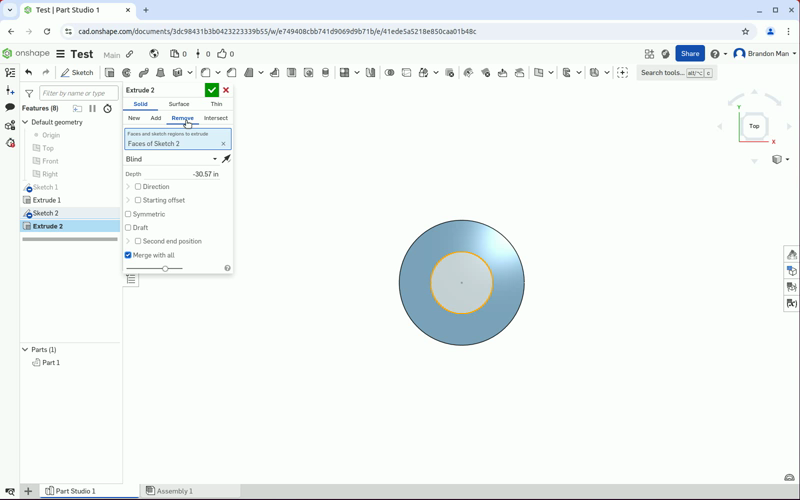
key(enter)
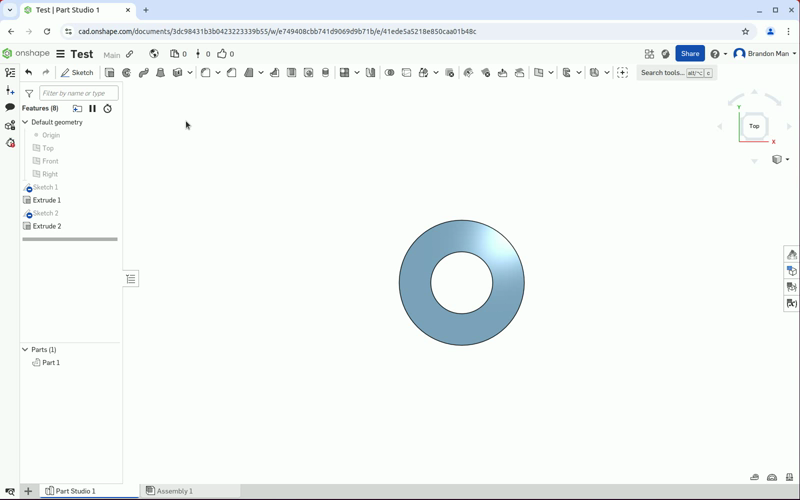
key(shift+h)
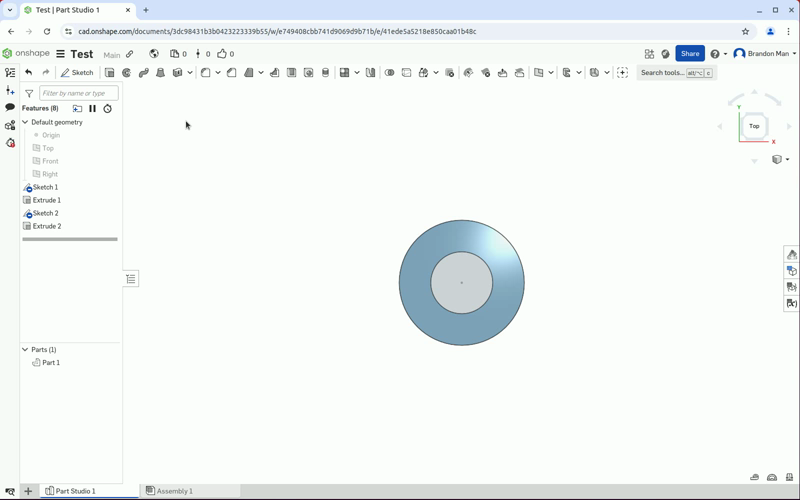
key(shift+h)
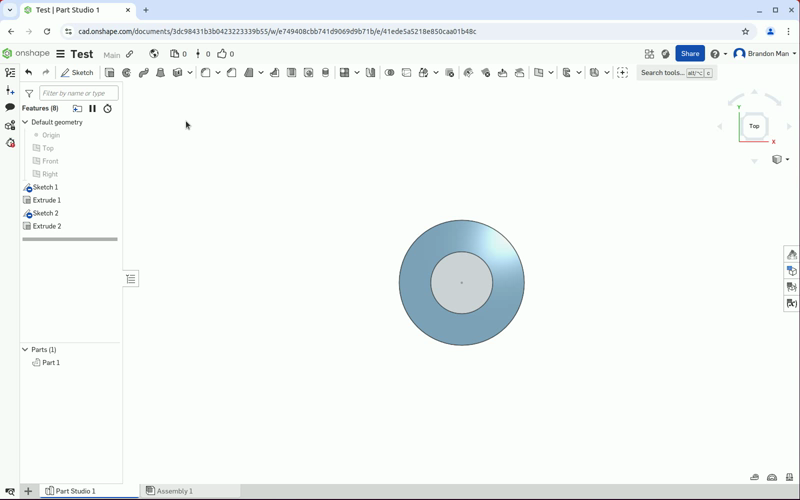
key(shift+7)
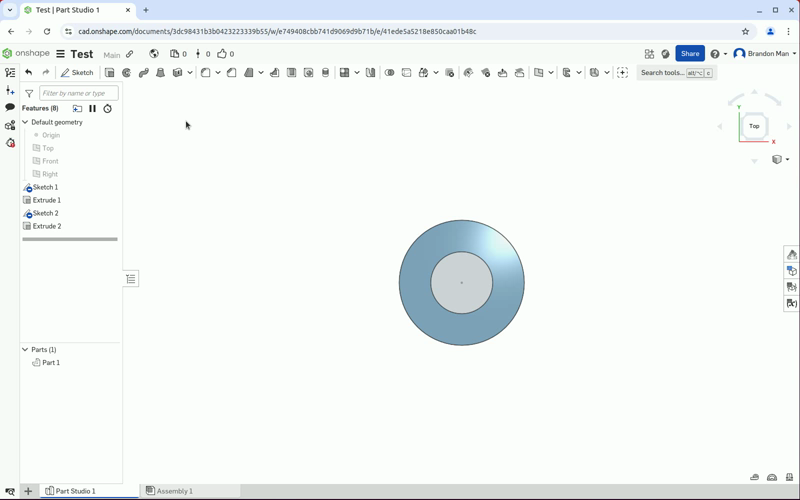
key(up, 3)
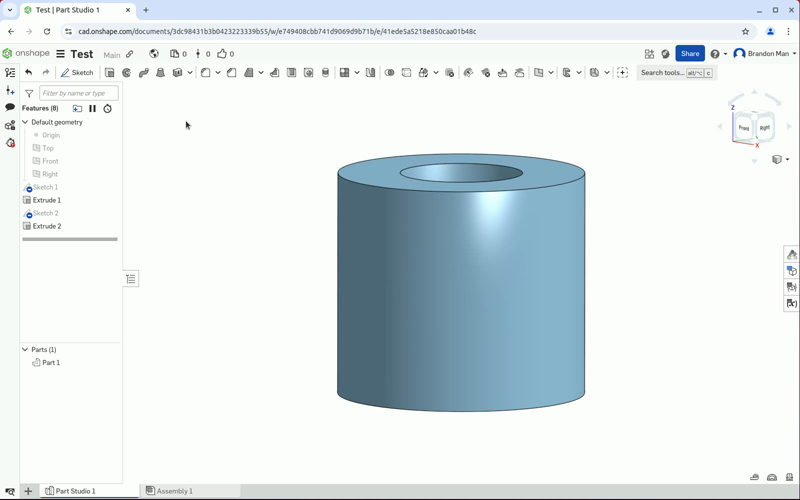
key(left, 3)
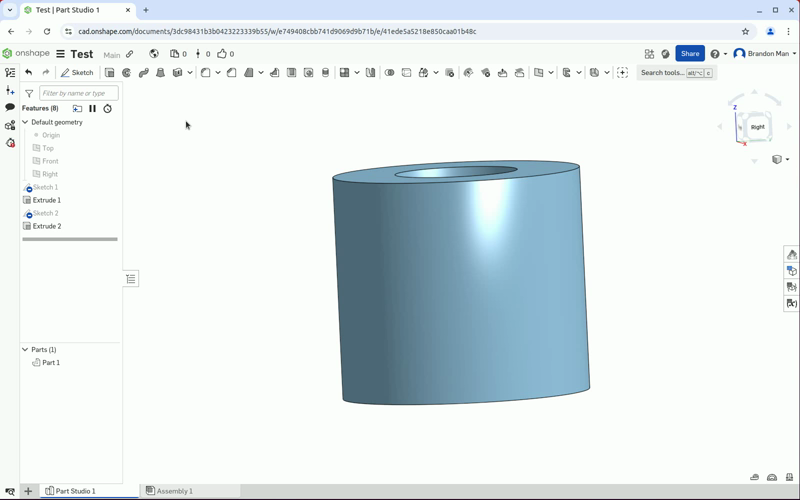
key(right, 3)
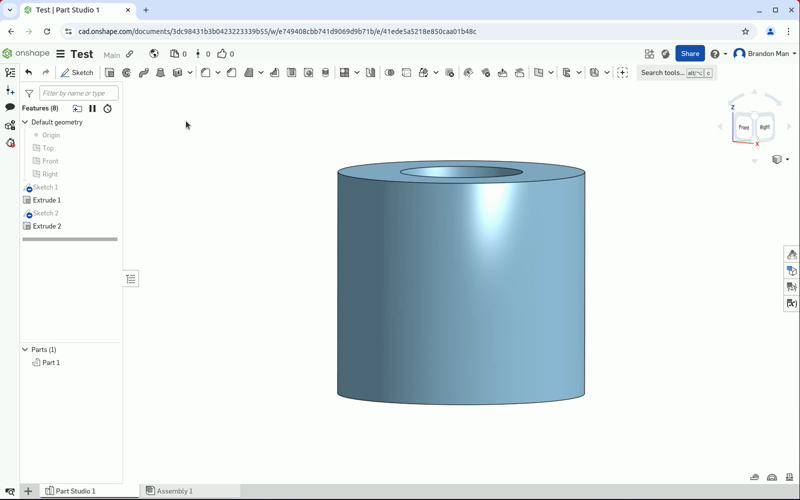
key(down, 3)
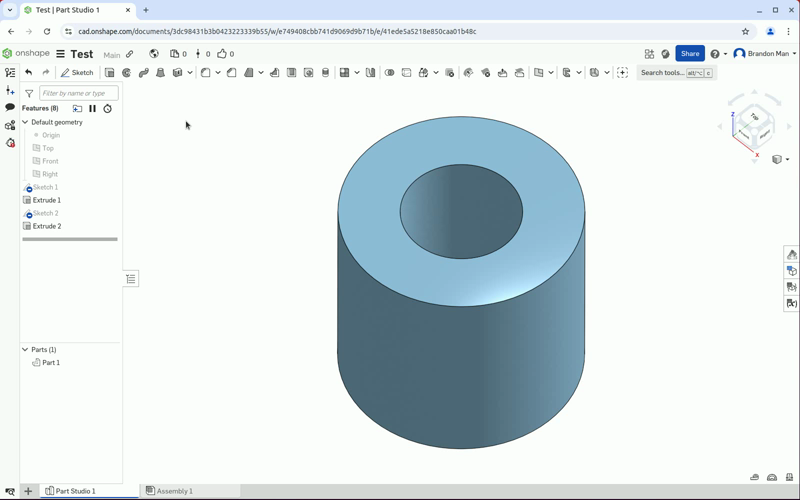
mouse_move(73, 189)
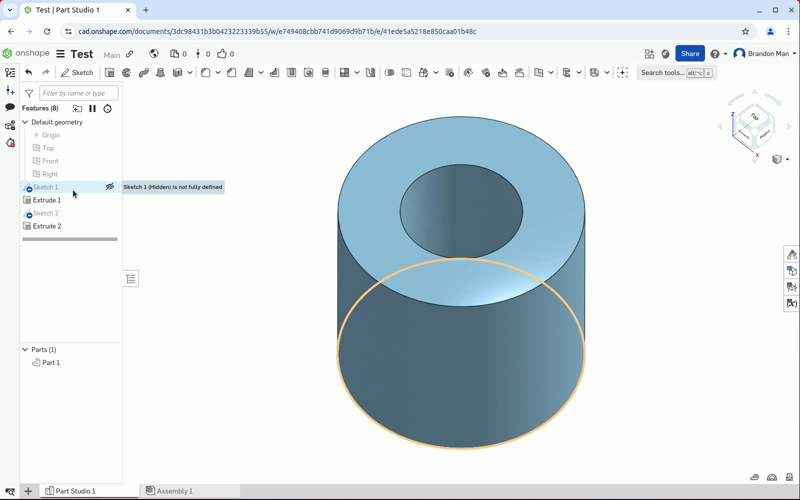
click(73, 189)